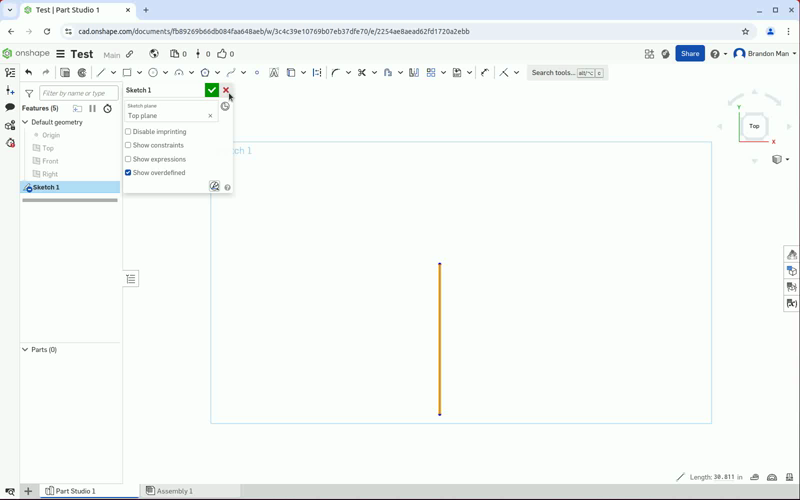
key(shift+h)
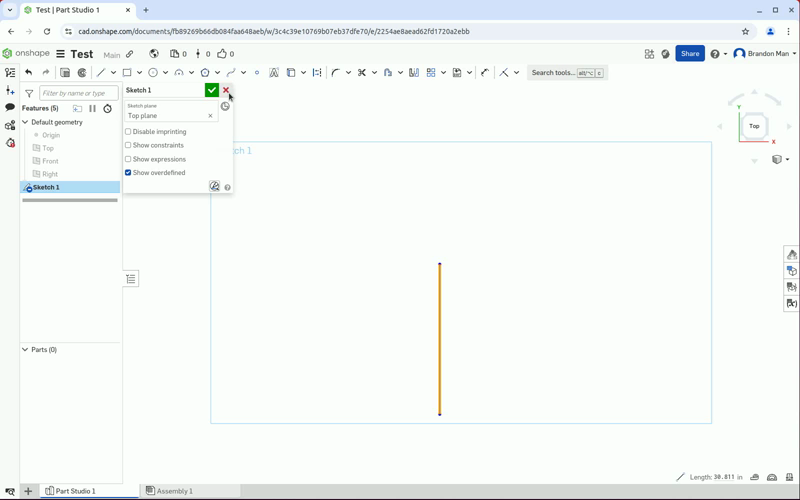
key(shift+s)
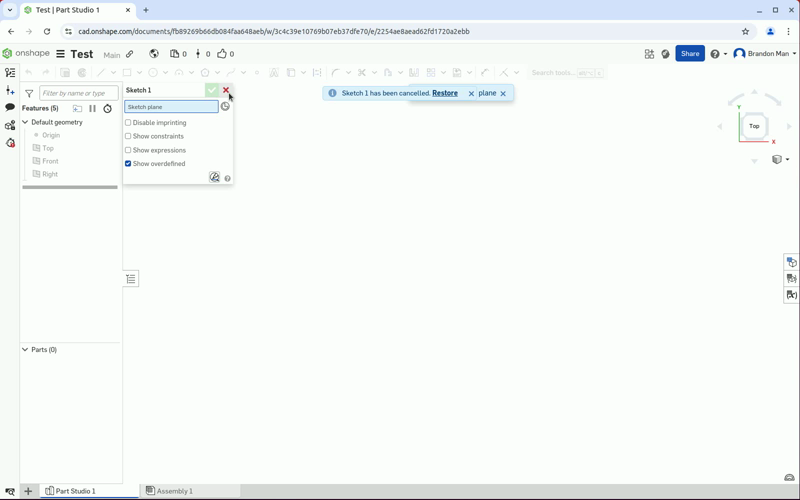
mouse_move(73, 150)
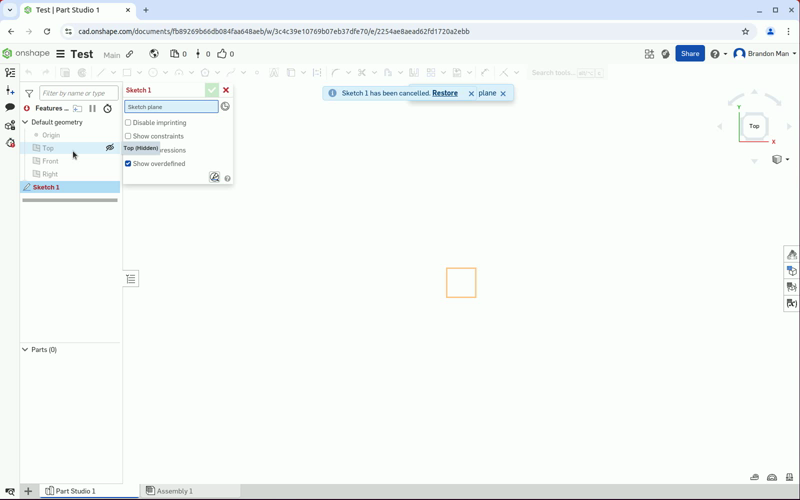
click(73, 150)
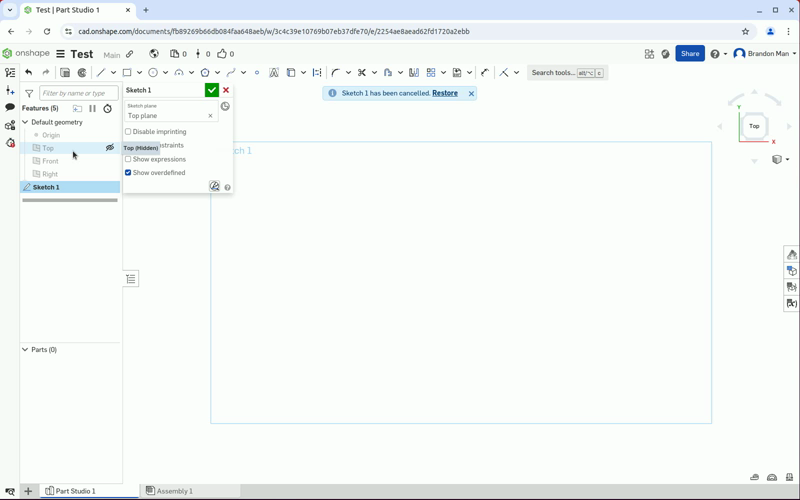
mouse_move(73, 352)
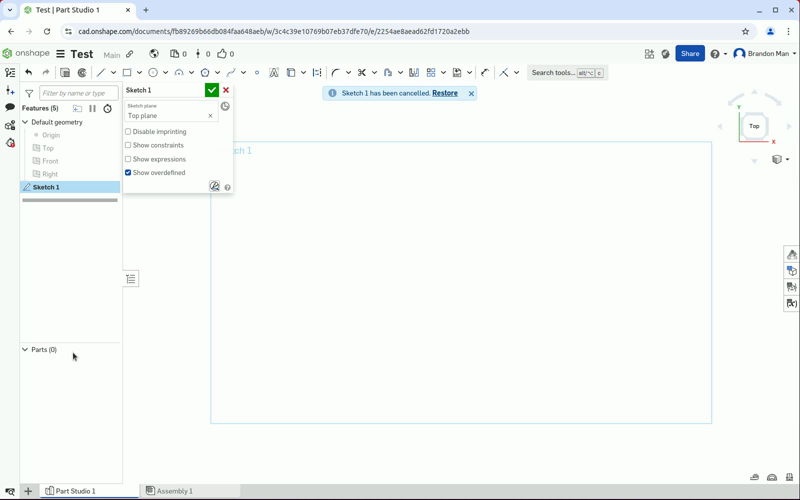
key(y)
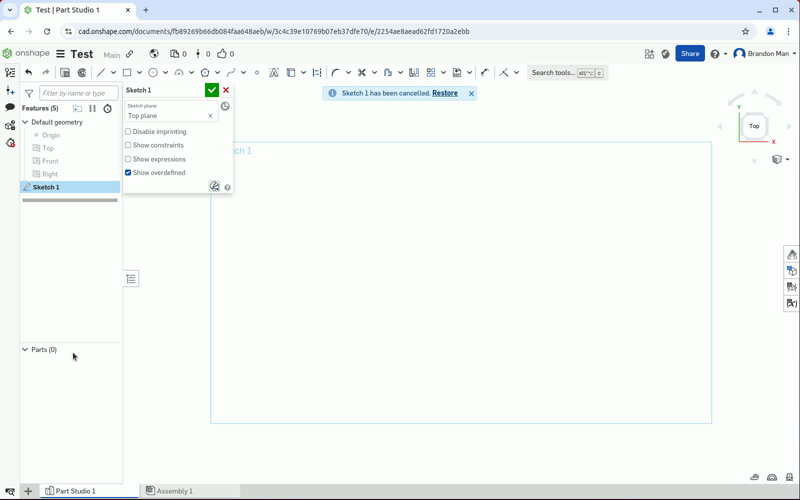
key(c)
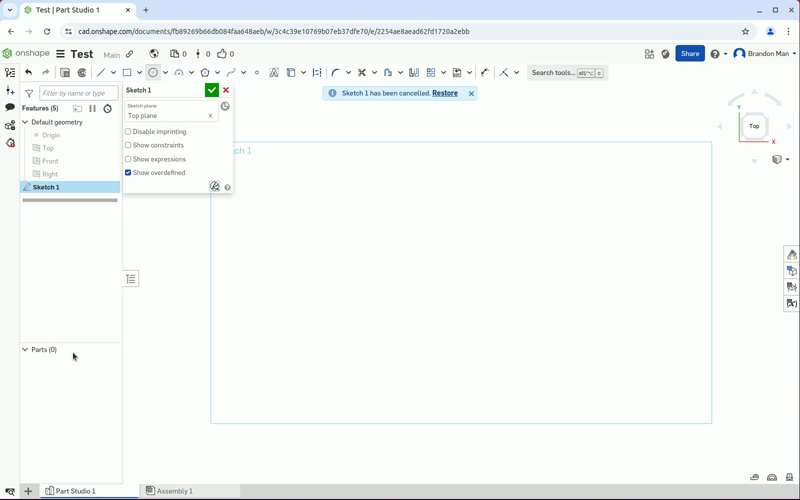
key_down(shift)
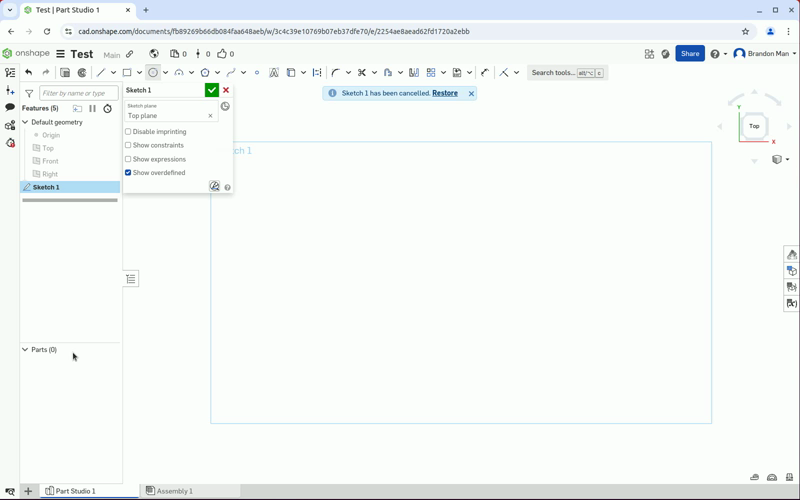
mouse_move(461, 282)
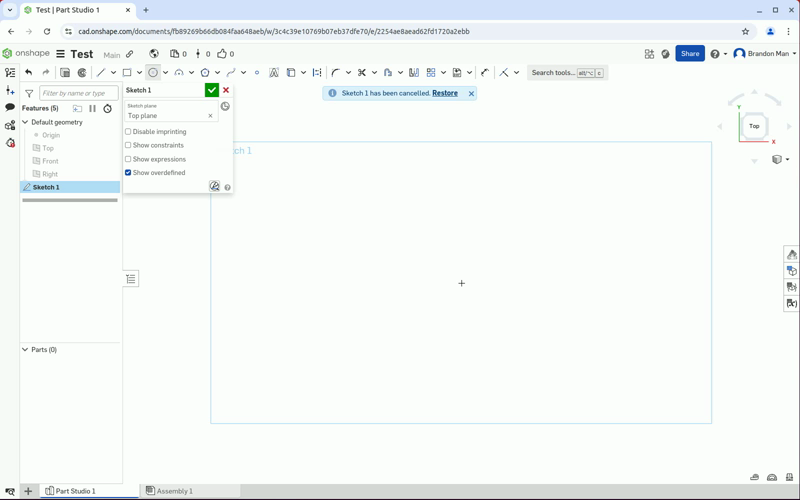
click(461, 282)
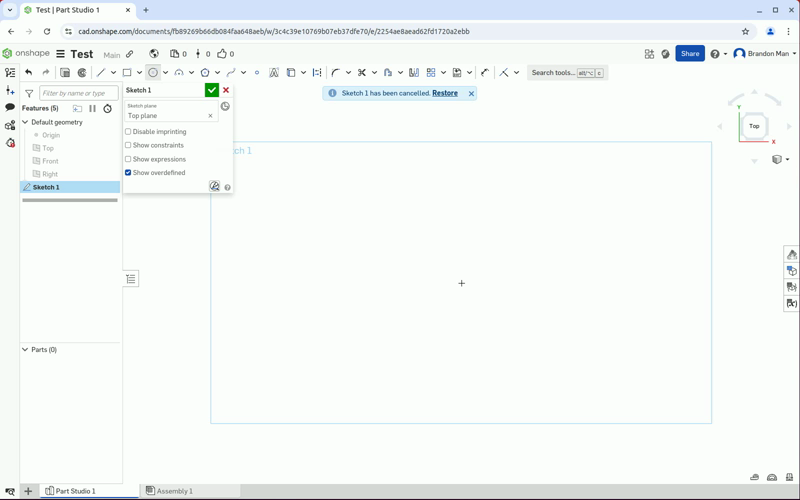
key_up(shift)
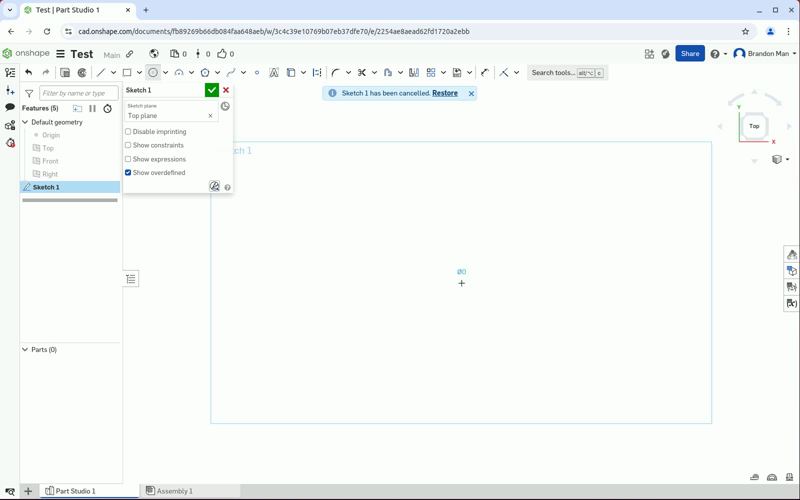
mouse_move(517, 282)
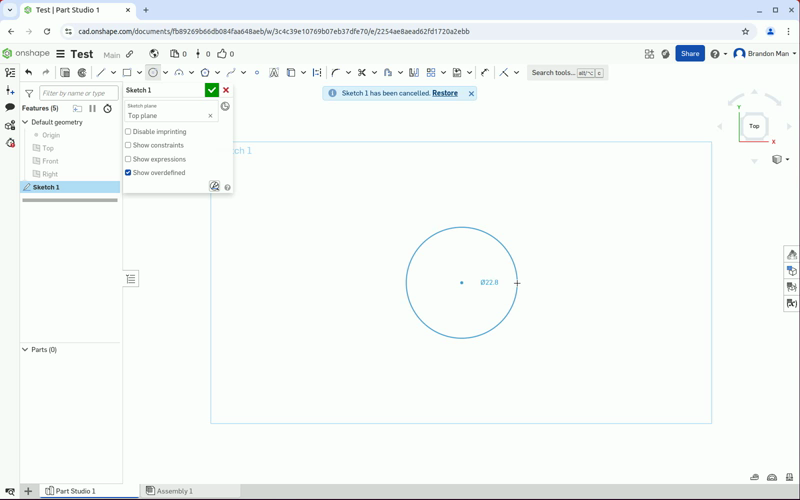
click(517, 282)
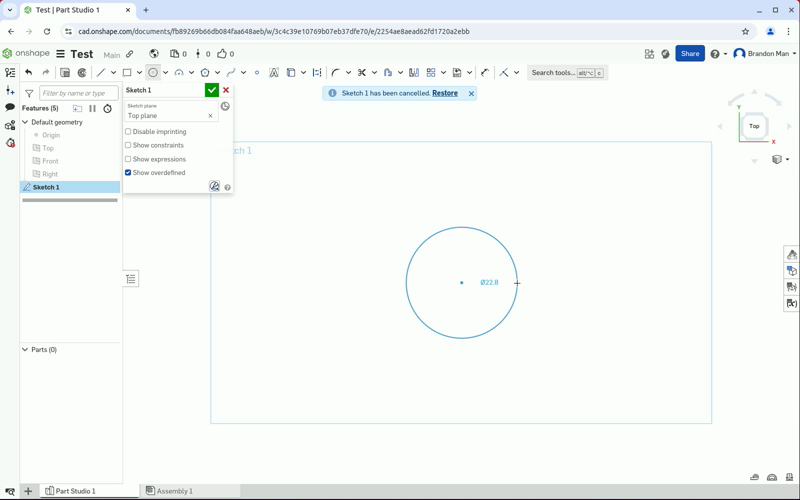
key(esc)
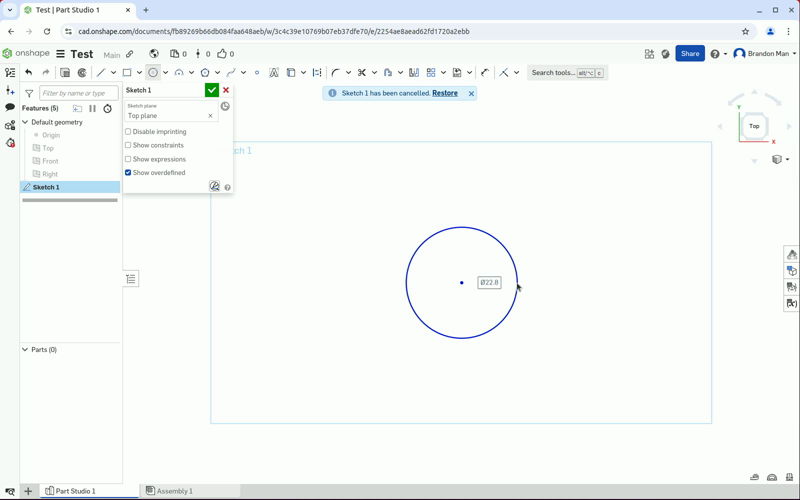
mouse_move(450, 298)
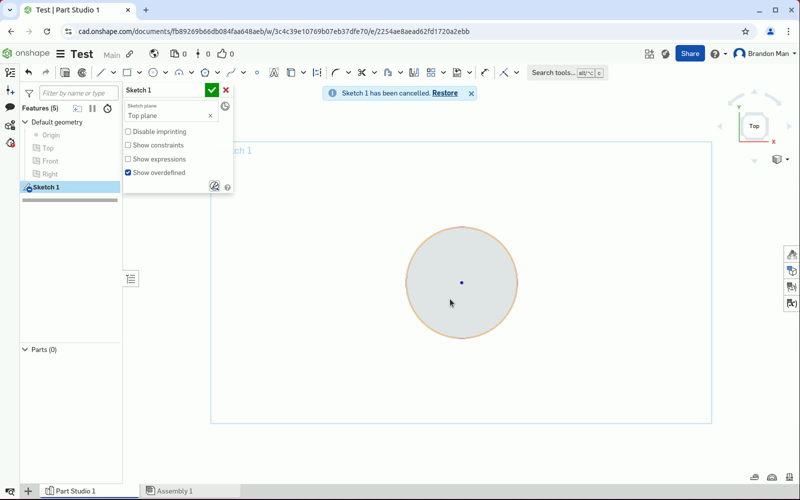
click(450, 298)
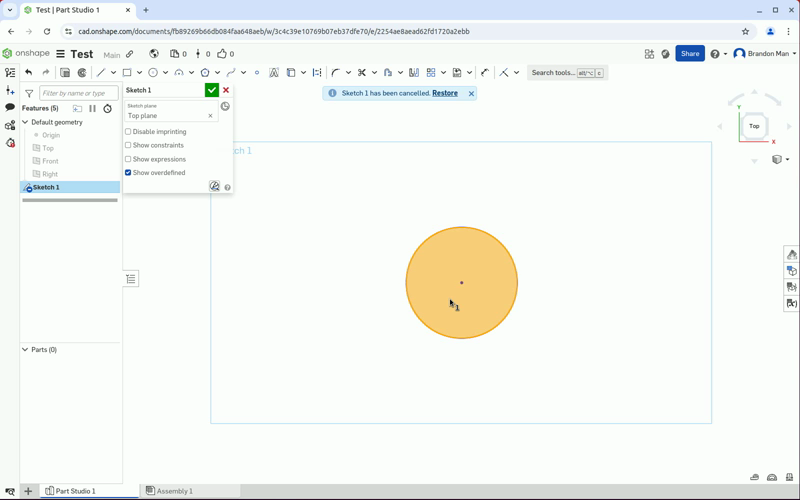
mouse_move(73, 352)
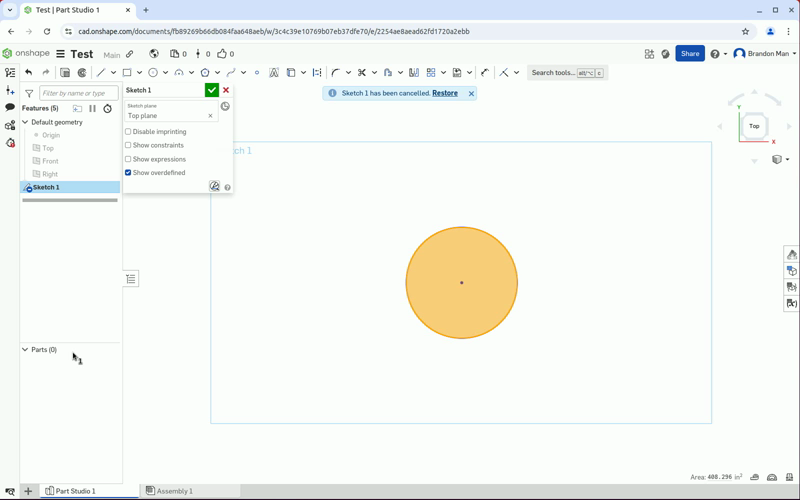
key(shift+y)
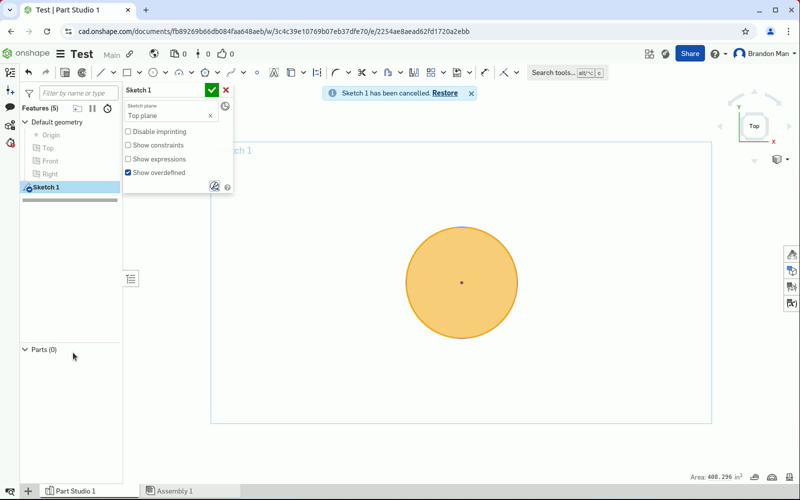
key(shift+e)
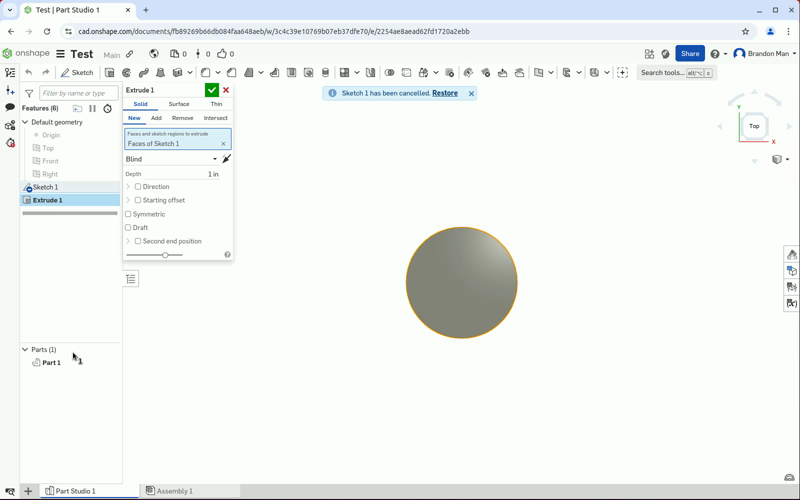
mouse_move(143, 106)
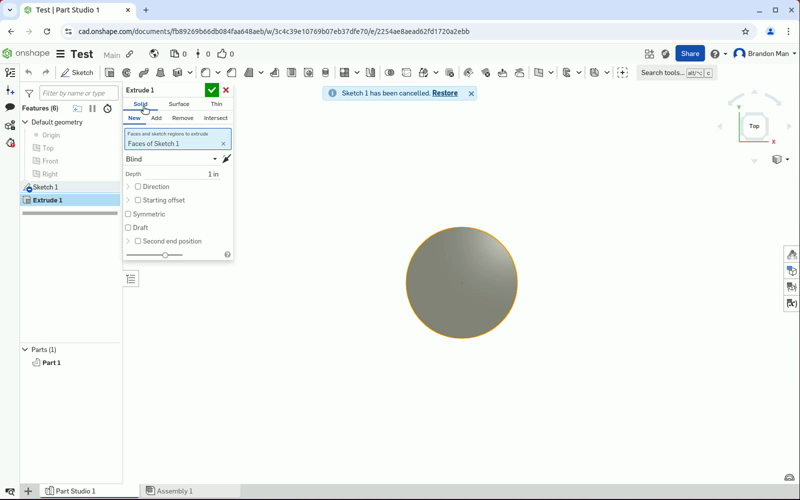
click(143, 106)
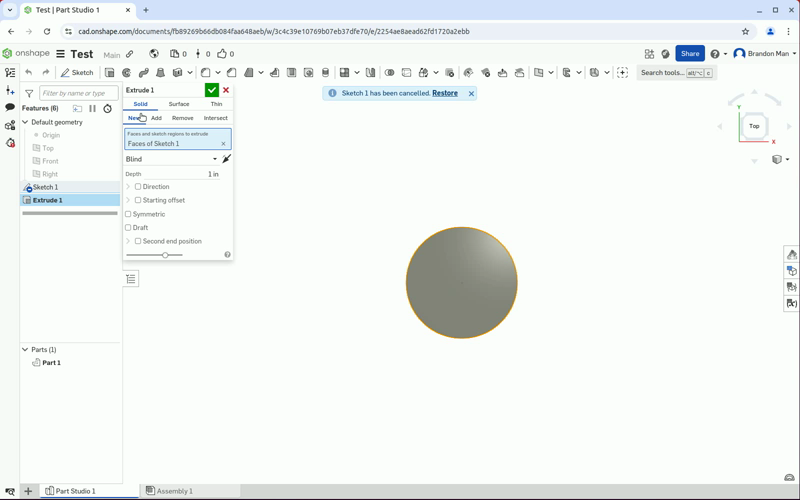
mouse_move(137, 120)
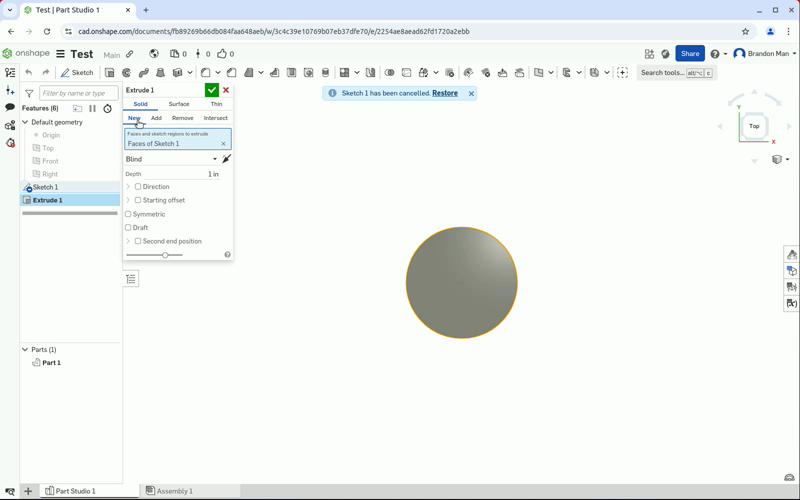
click(137, 120)
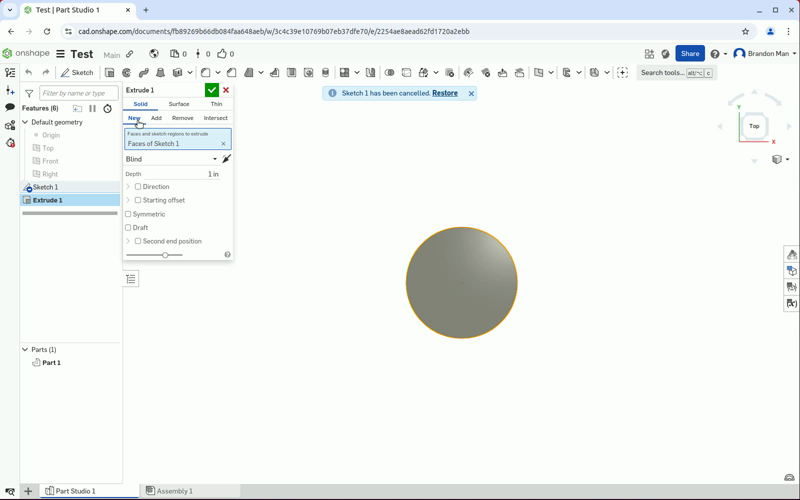
key(tab, 4)
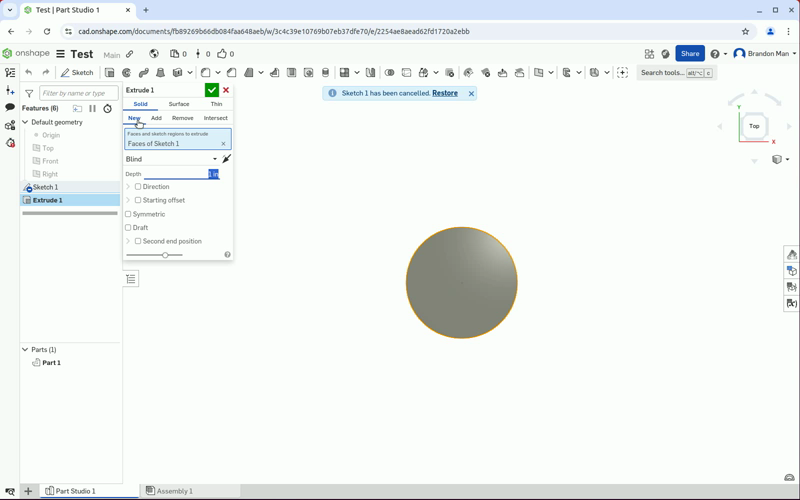
text(20.942)
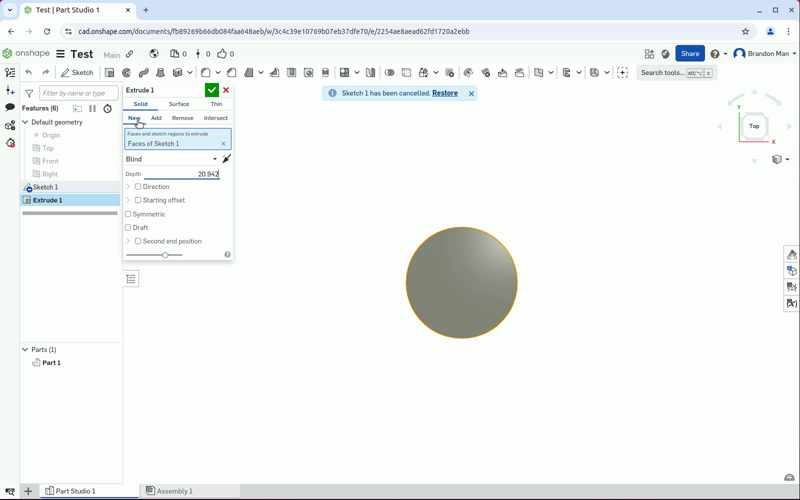
key(enter)
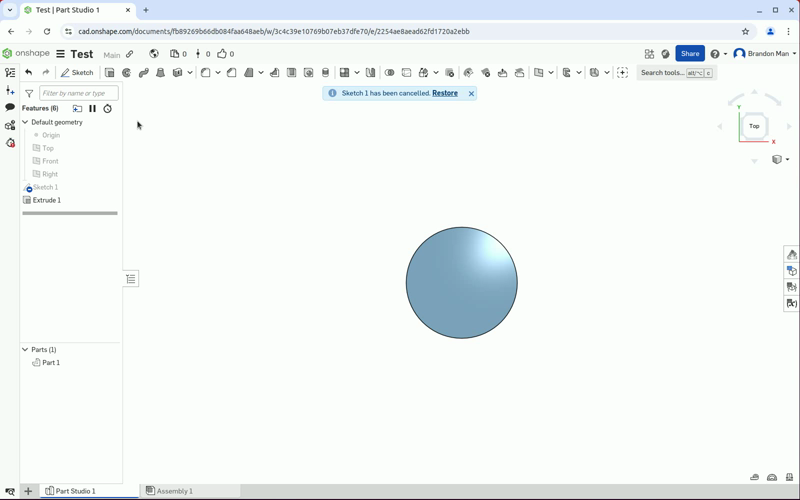
key(shift+h)
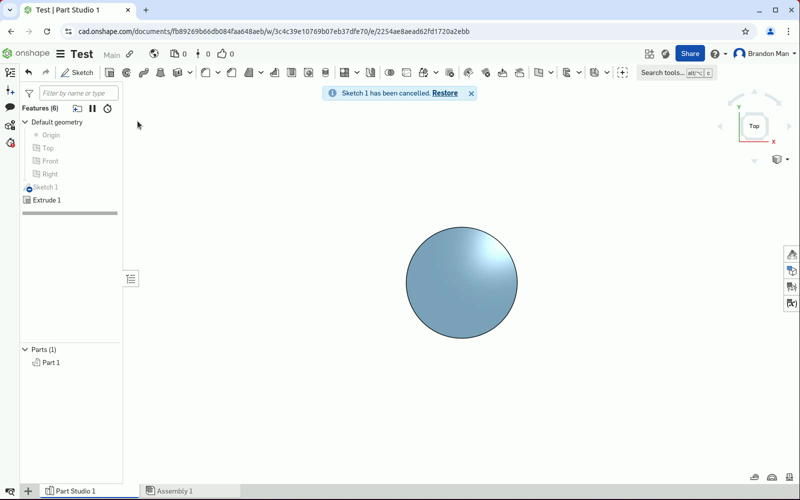
key(shift+h)
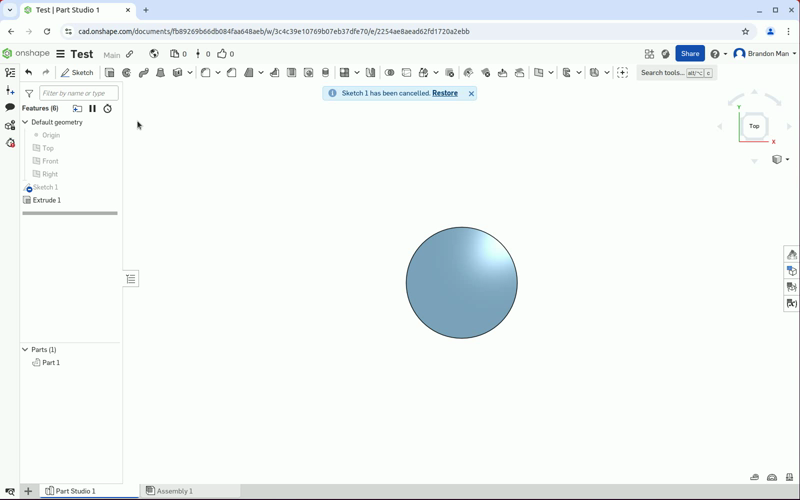
mouse_move(73, 189)
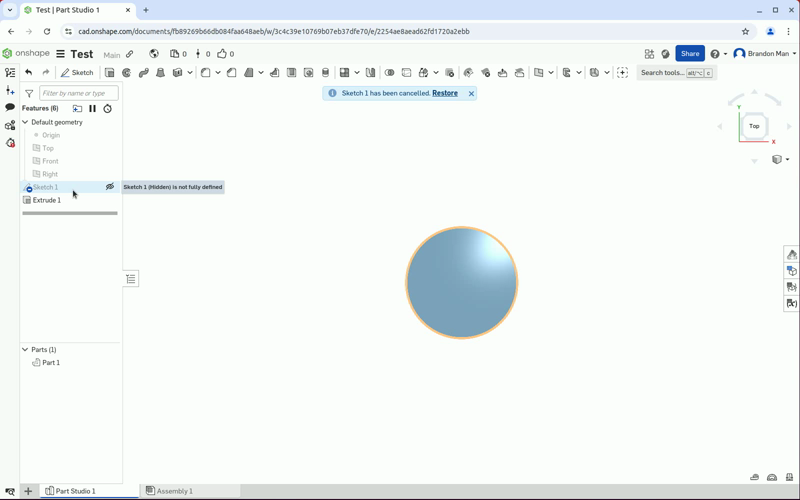
click(73, 189)
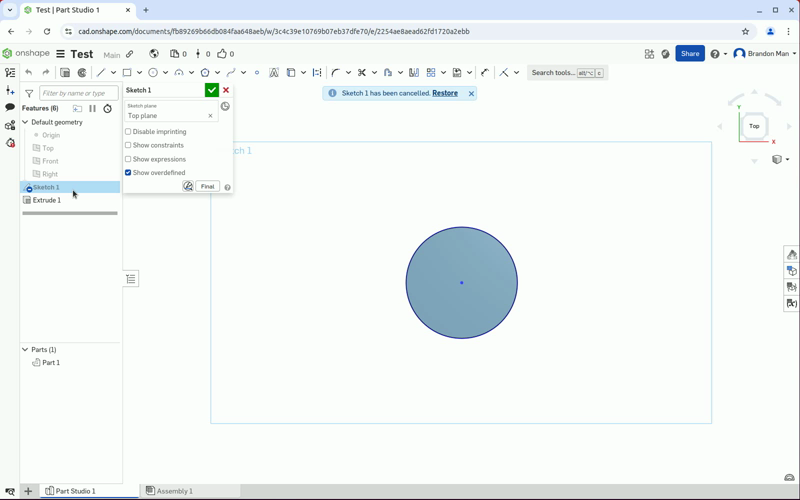
mouse_move(229, 92)
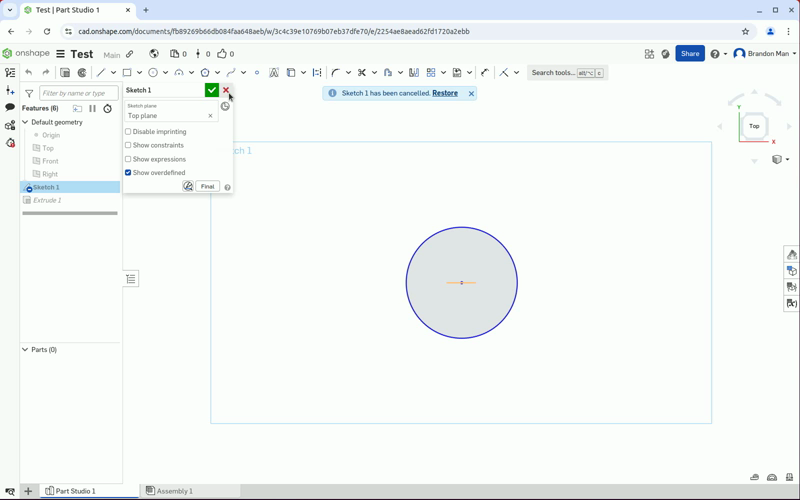
click(229, 92)
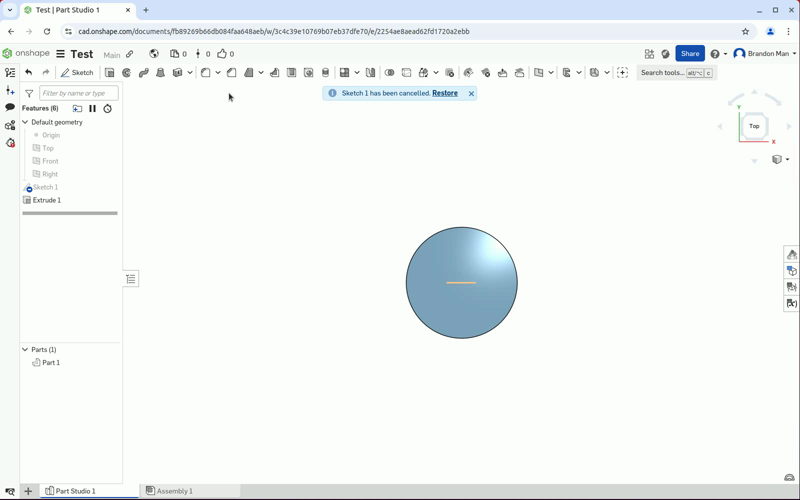
mouse_move(541, 75)
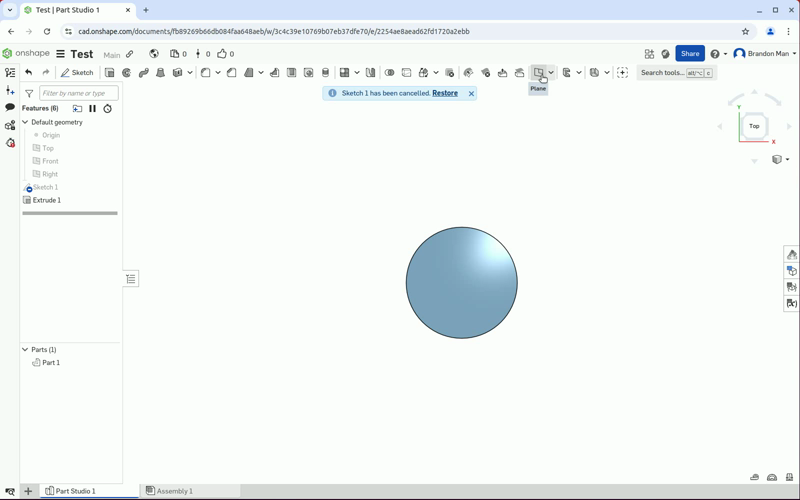
click(541, 75)
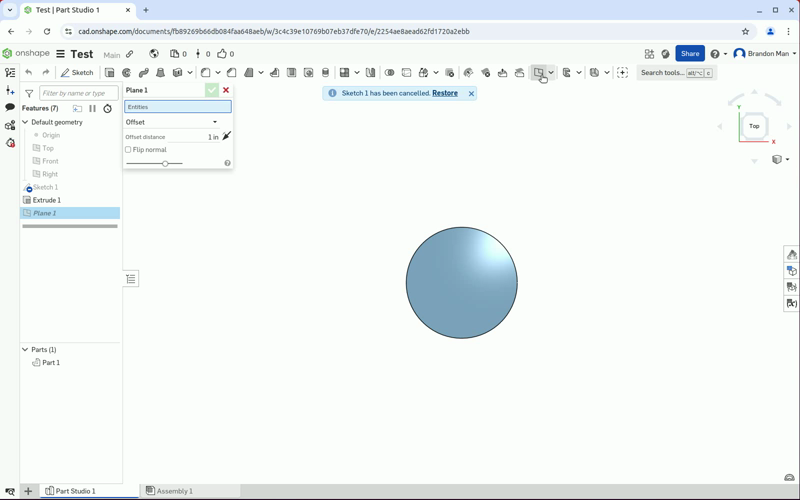
mouse_move(73, 150)
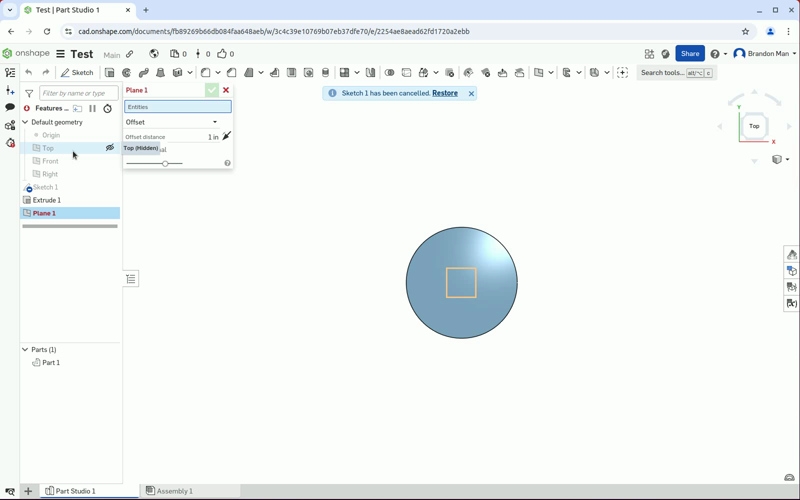
click(73, 150)
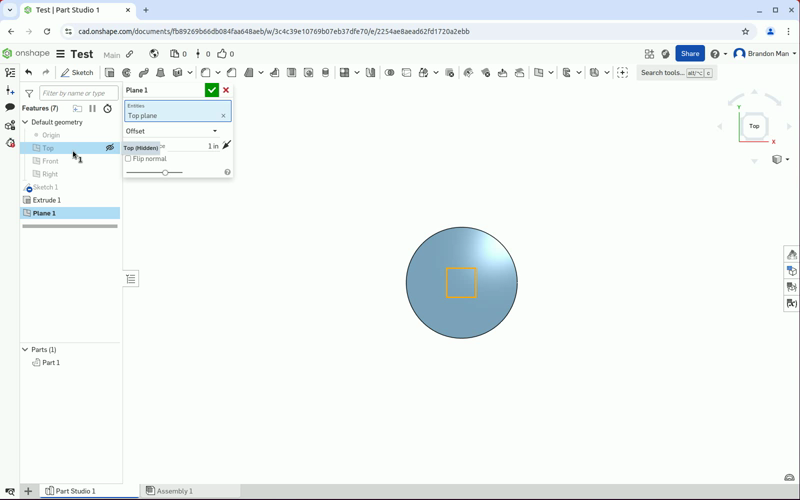
key(tab, 2)
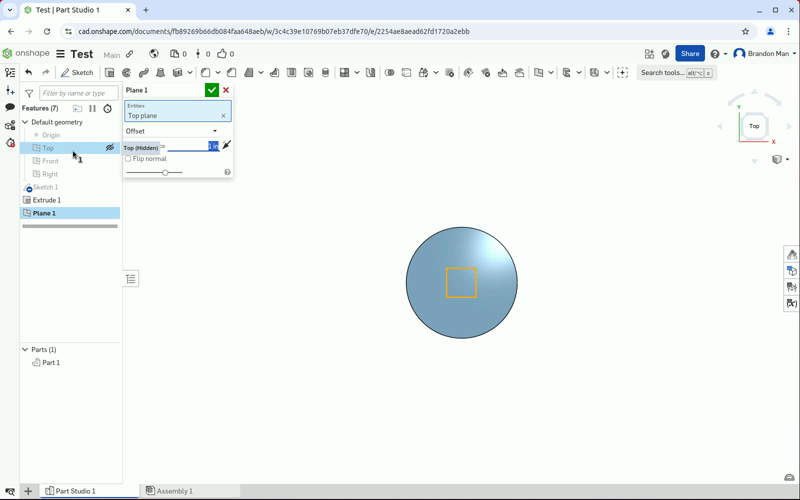
text(20.951)
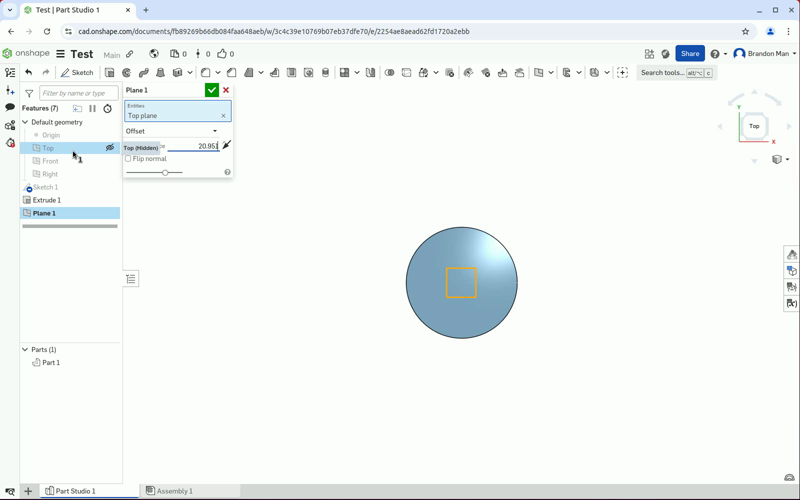
key(enter, 2)
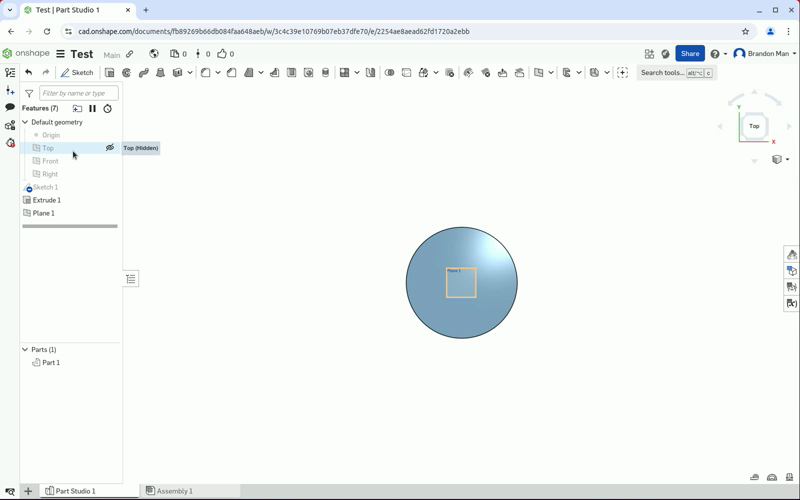
key(shift+s)
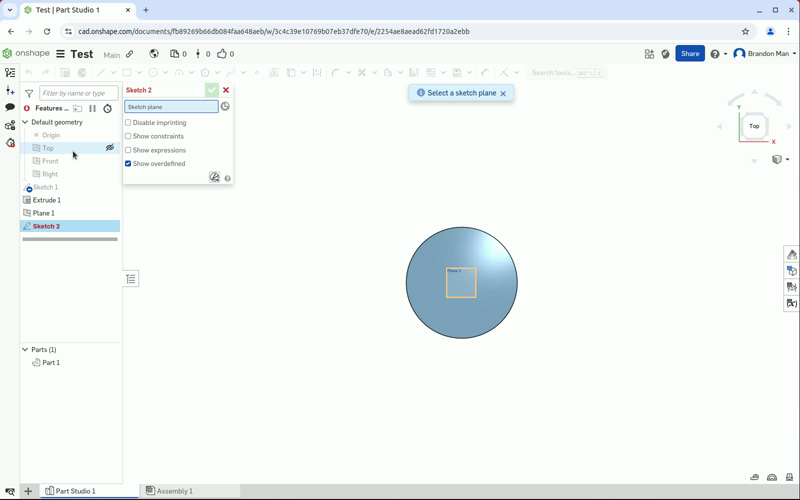
mouse_move(73, 215)
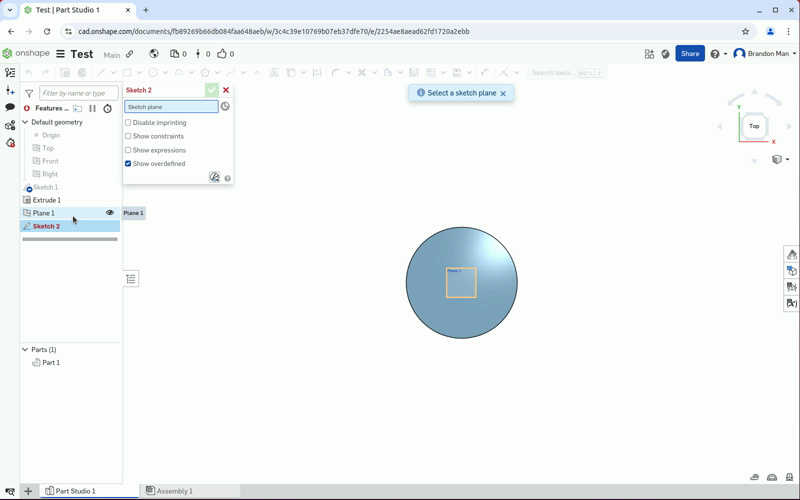
click(73, 215)
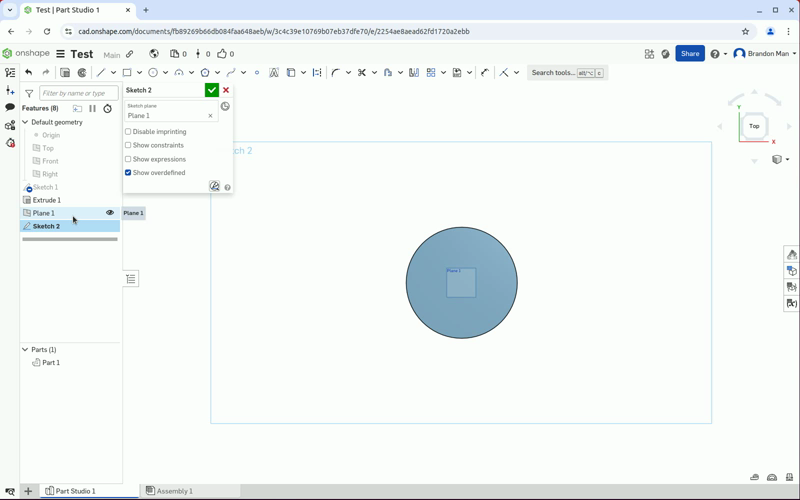
mouse_move(73, 352)
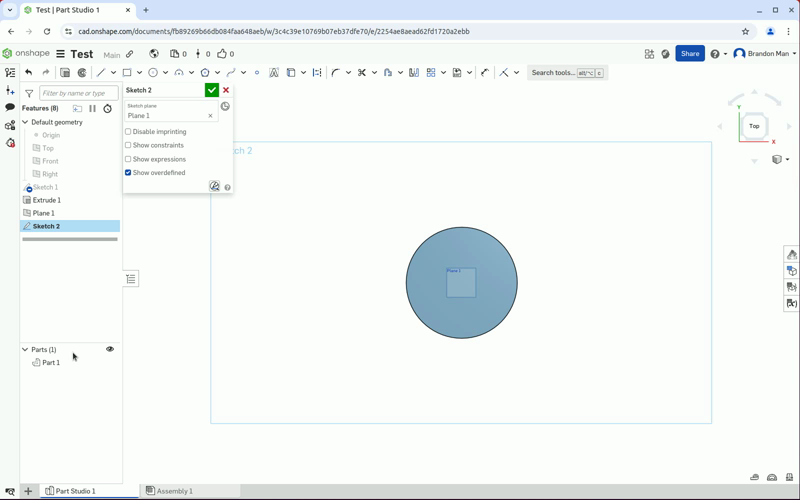
key(y)
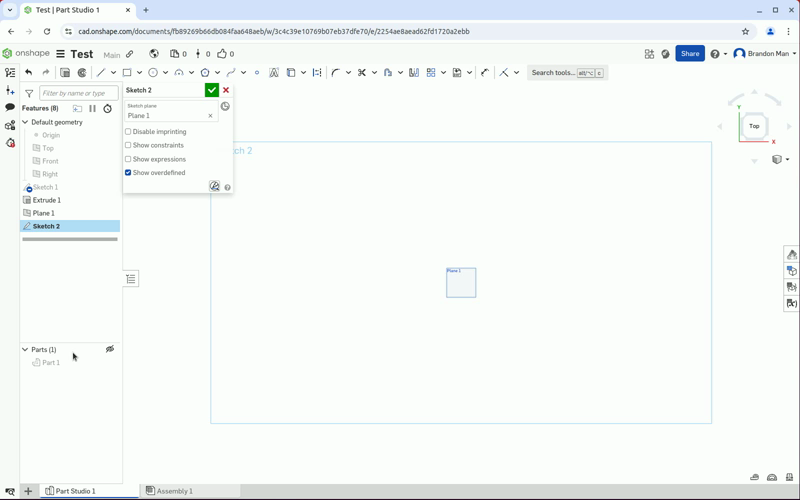
key(c)
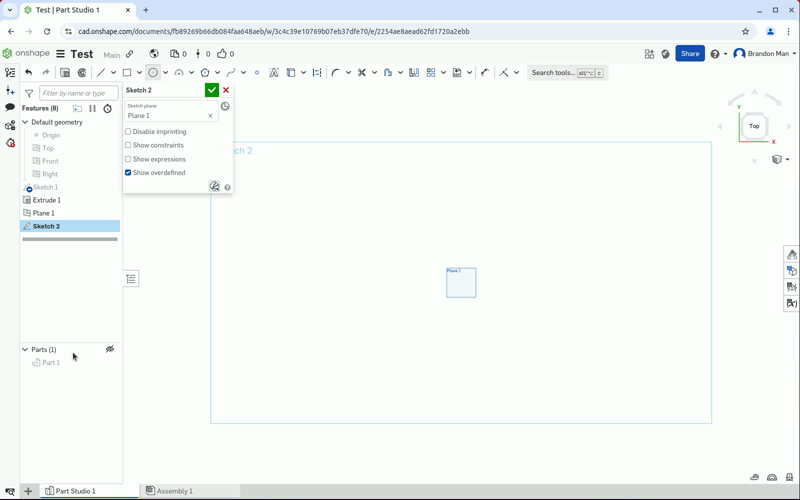
key_down(shift)
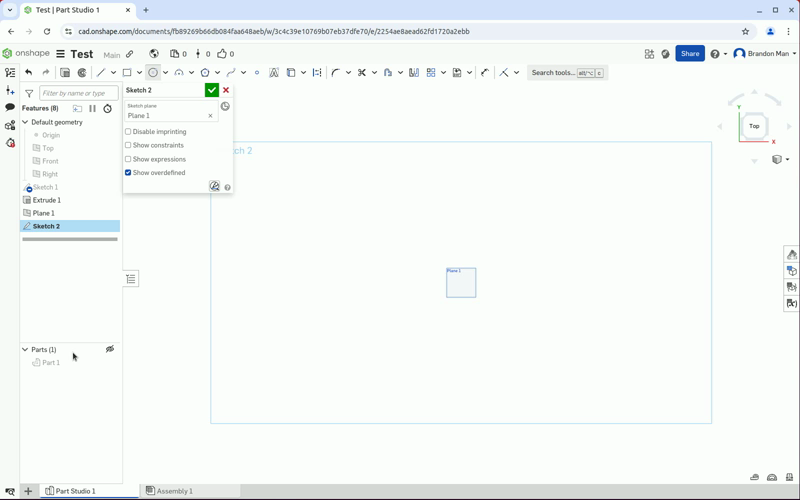
mouse_move(461, 282)
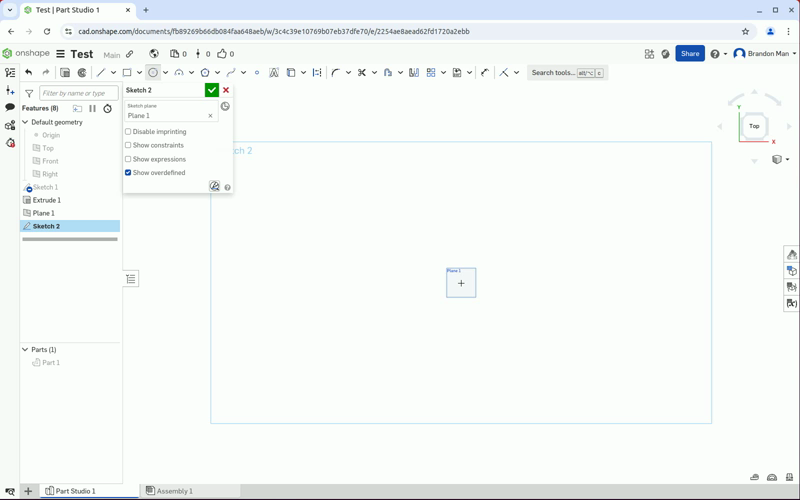
click(461, 282)
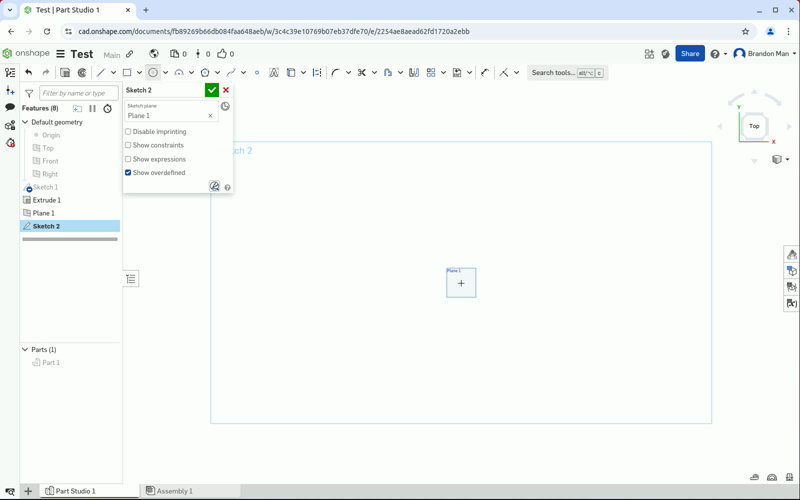
key_up(shift)
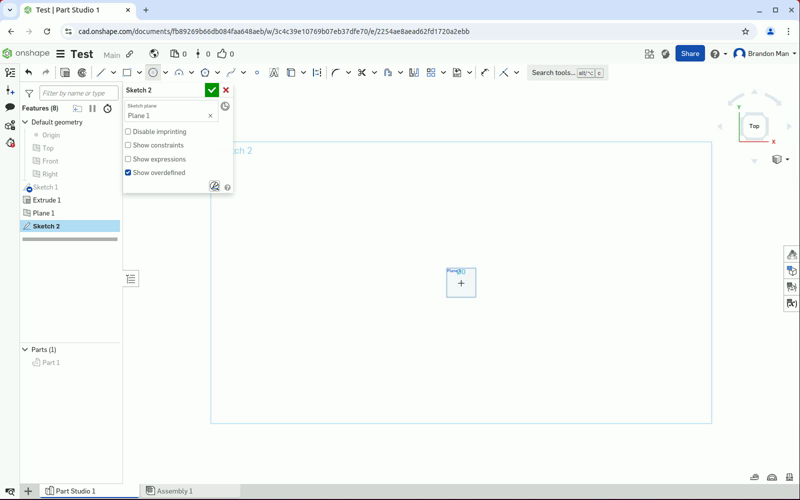
mouse_move(470, 282)
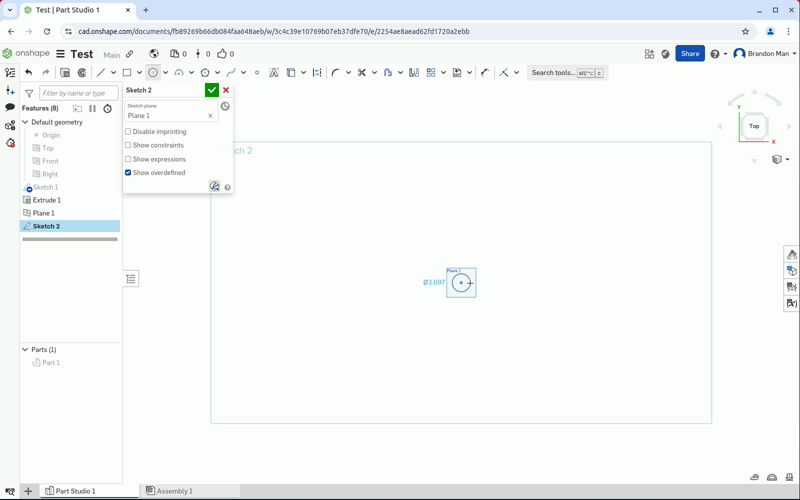
click(470, 282)
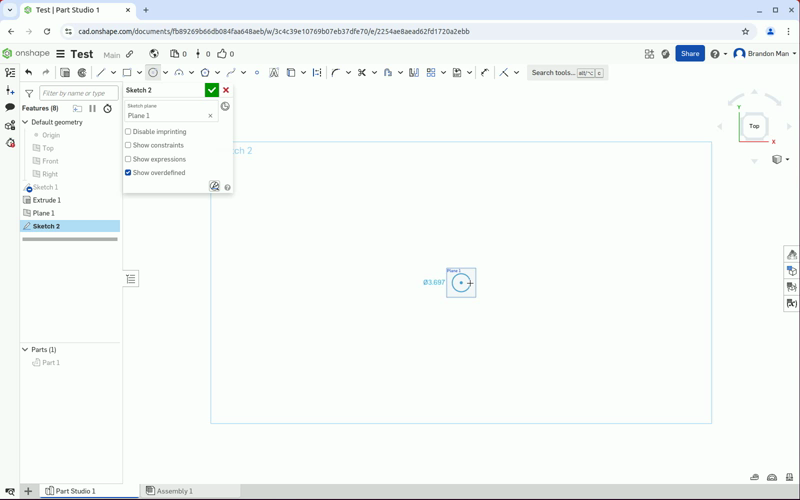
key(esc)
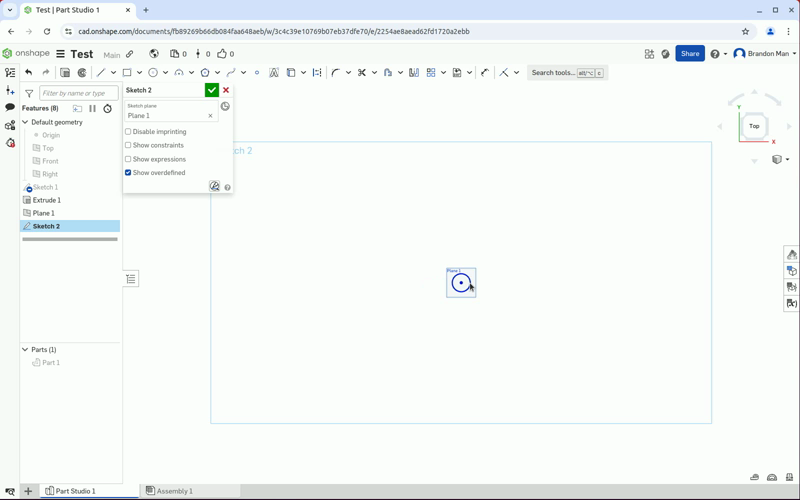
mouse_move(456, 286)
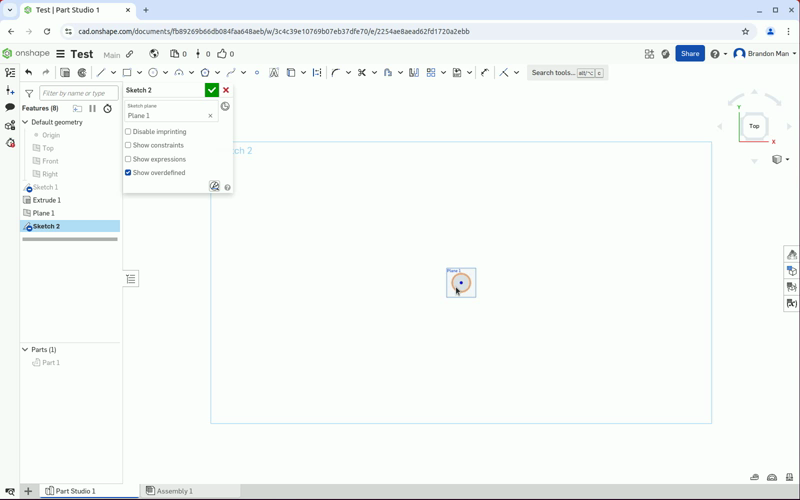
scroll(6)
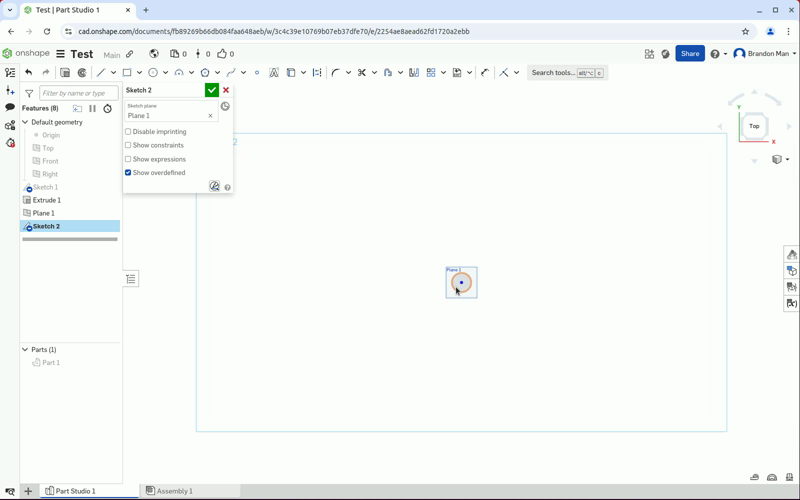
scroll(6)
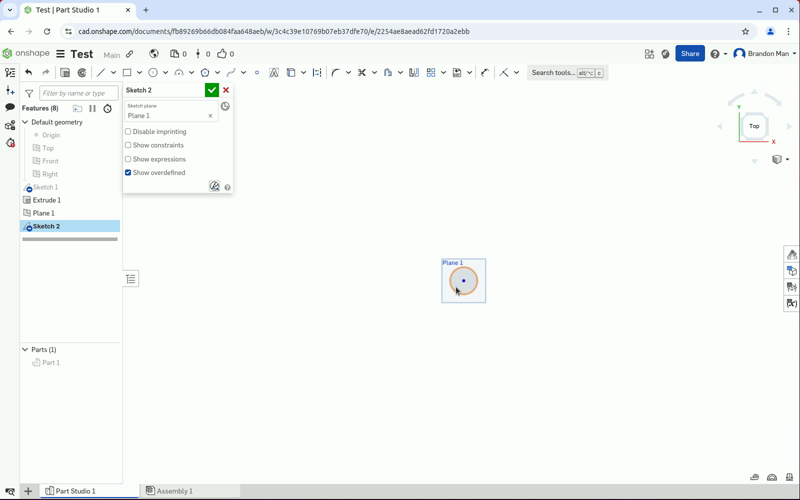
scroll(6)
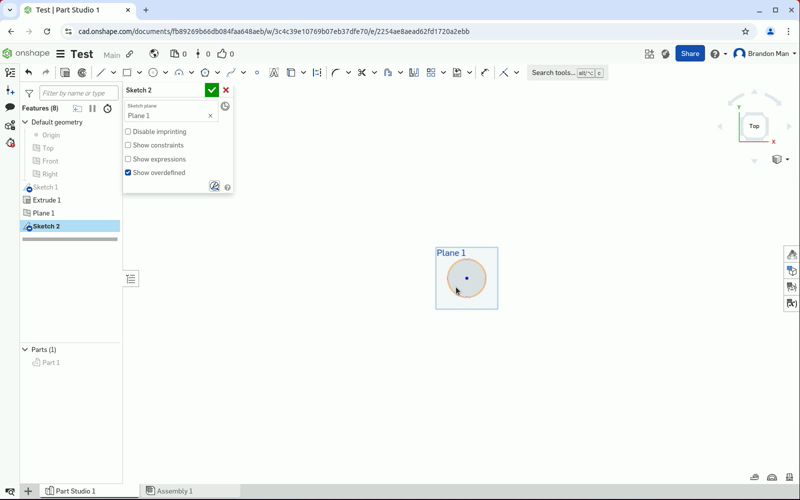
scroll(6)
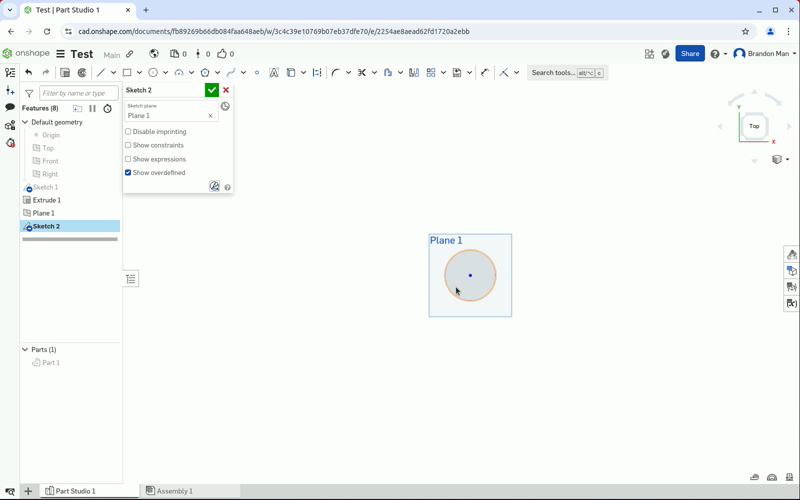
scroll(6)
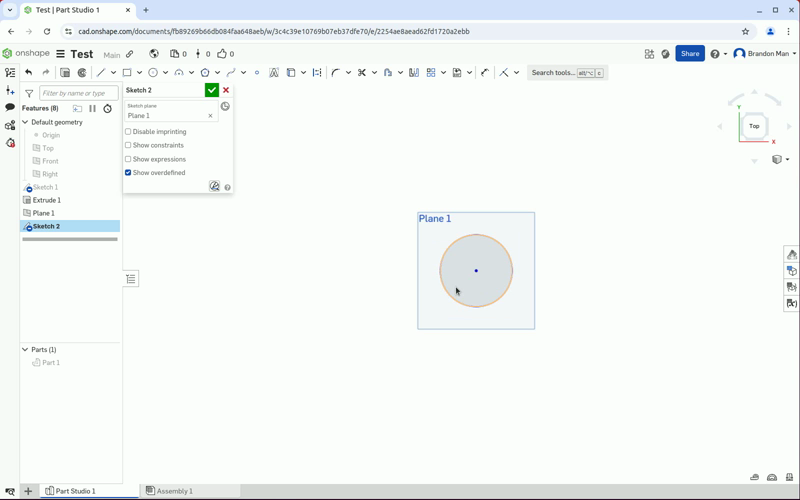
scroll(6)
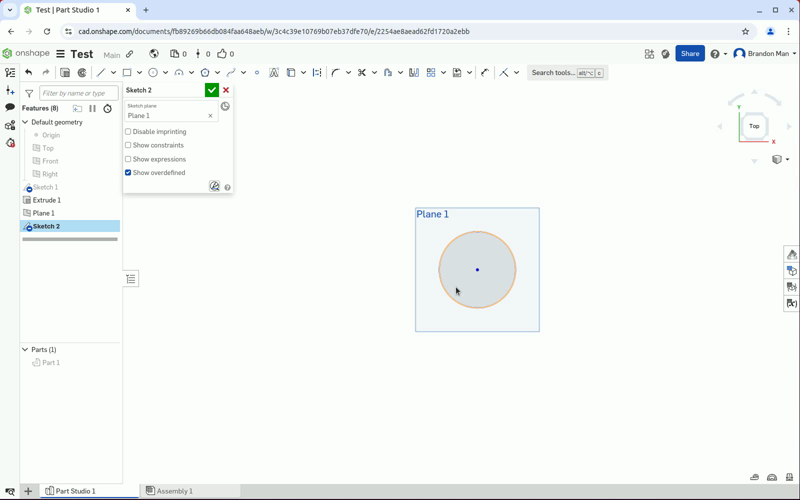
scroll(6)
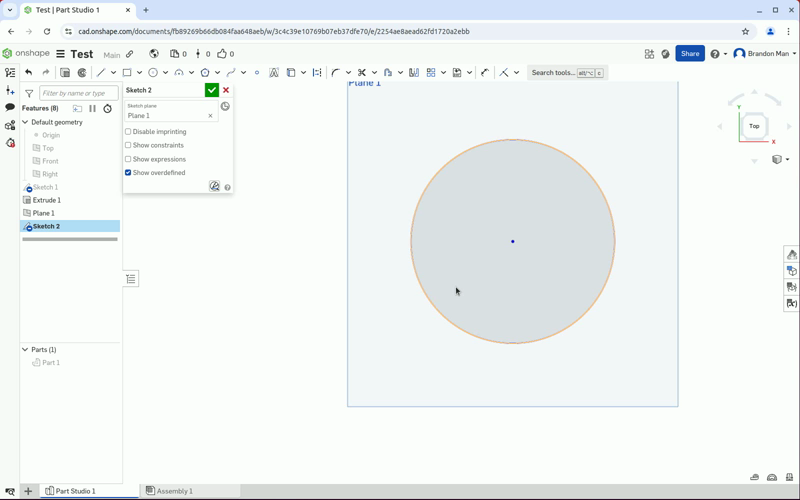
click(456, 286)
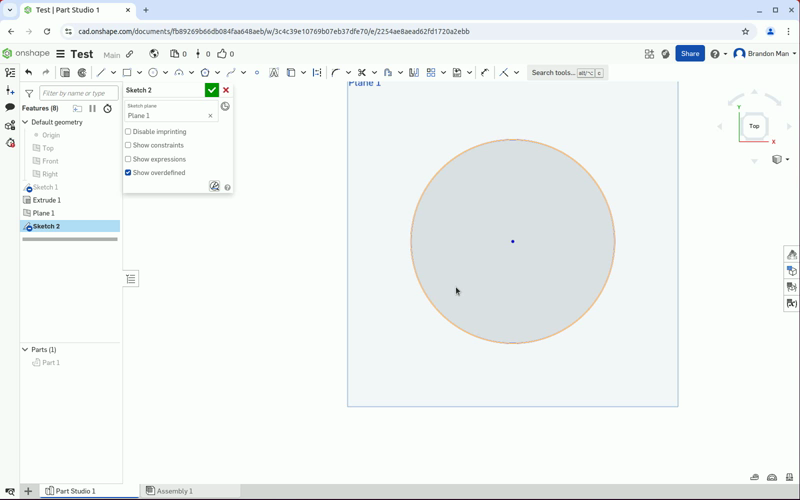
scroll(-6)
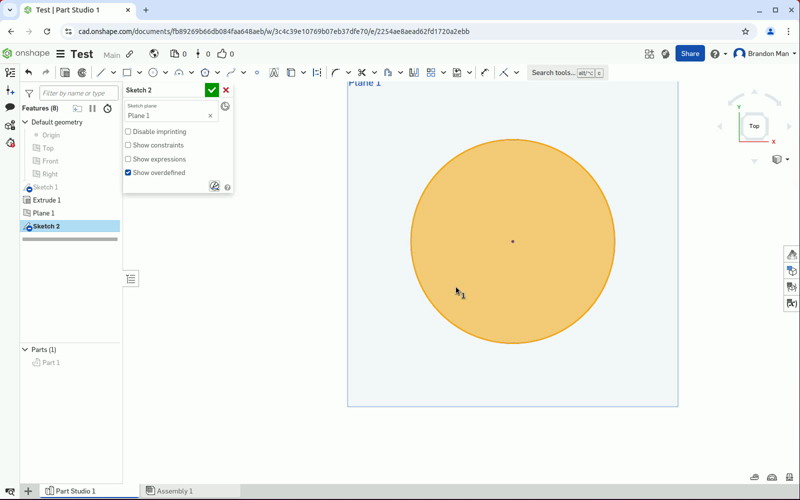
scroll(-6)
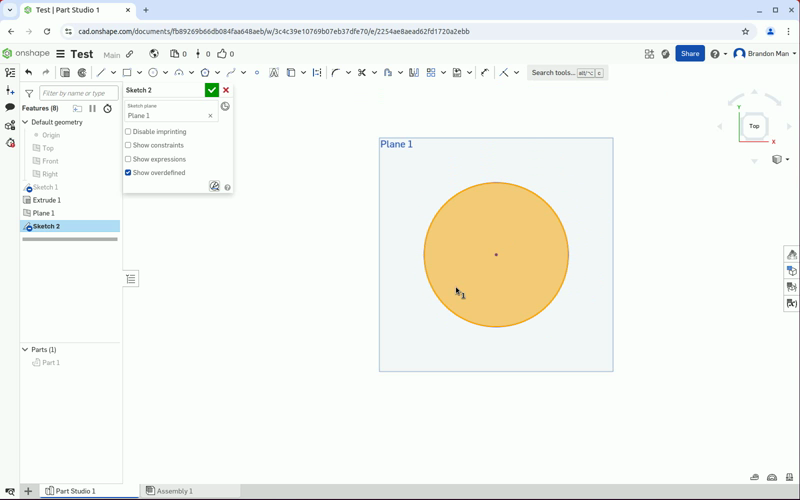
scroll(-6)
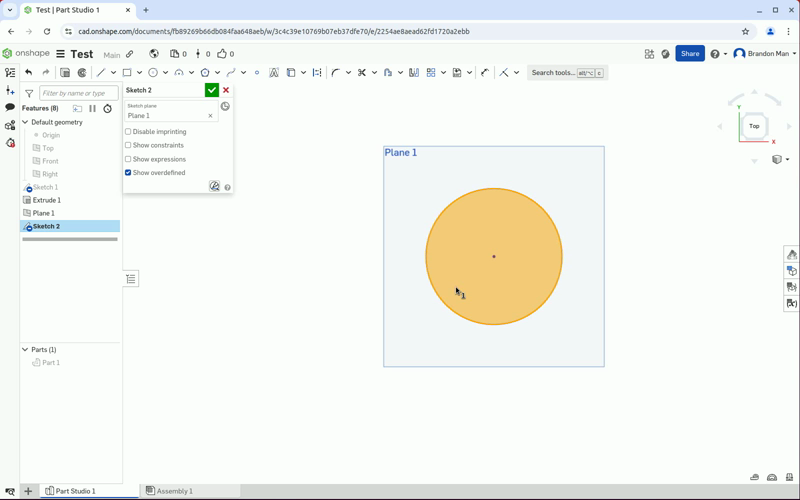
scroll(-6)
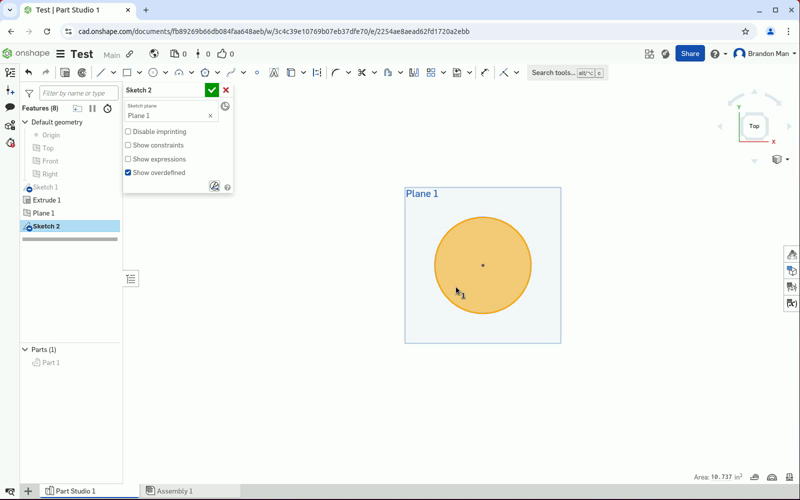
scroll(-6)
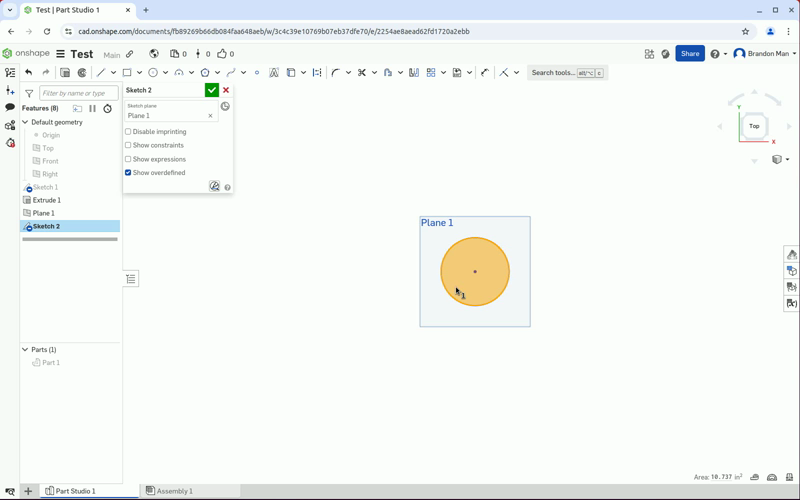
scroll(-6)
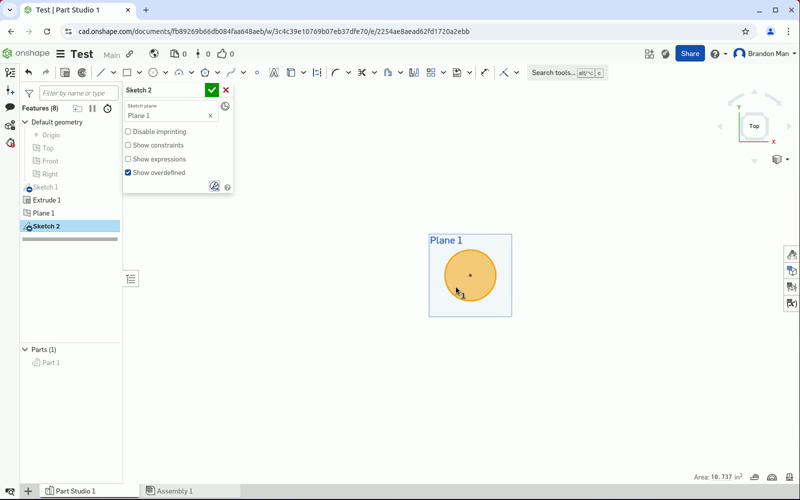
scroll(-6)
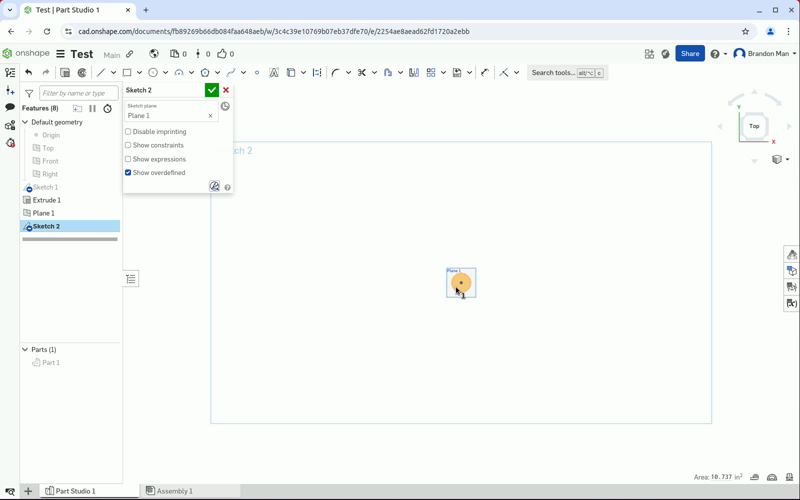
mouse_move(73, 352)
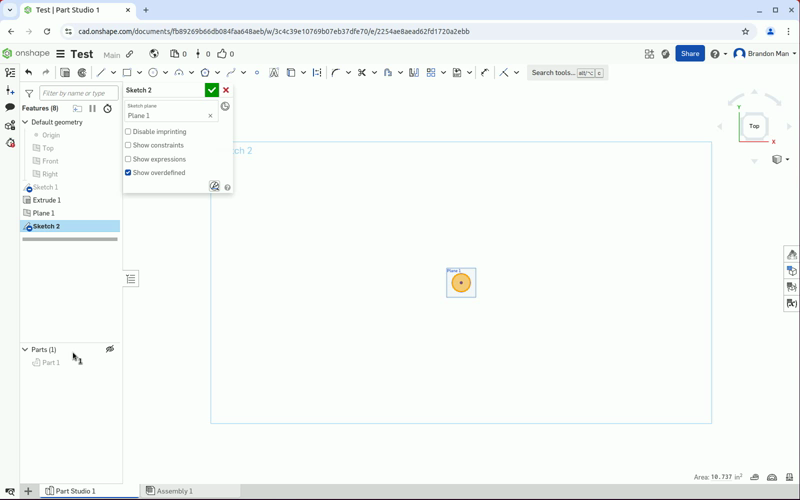
key(shift+y)
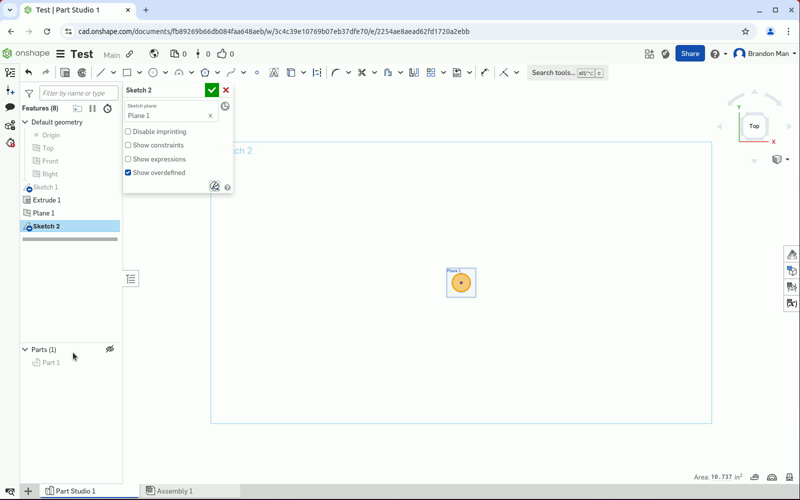
key(shift+e)
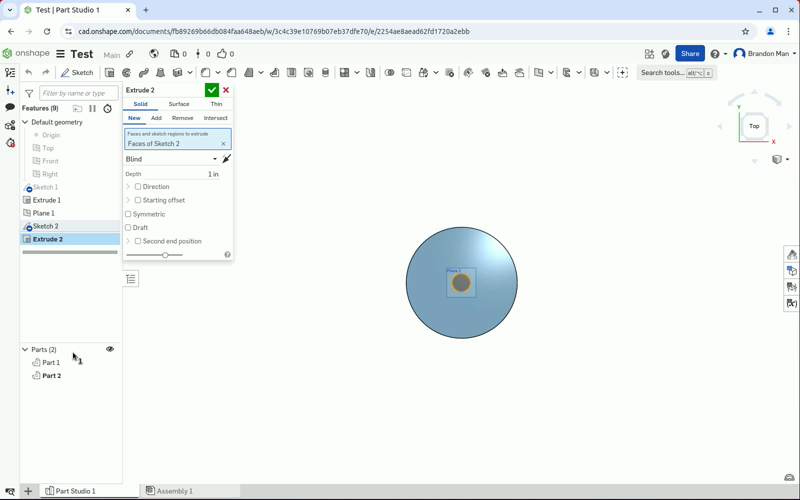
mouse_move(143, 106)
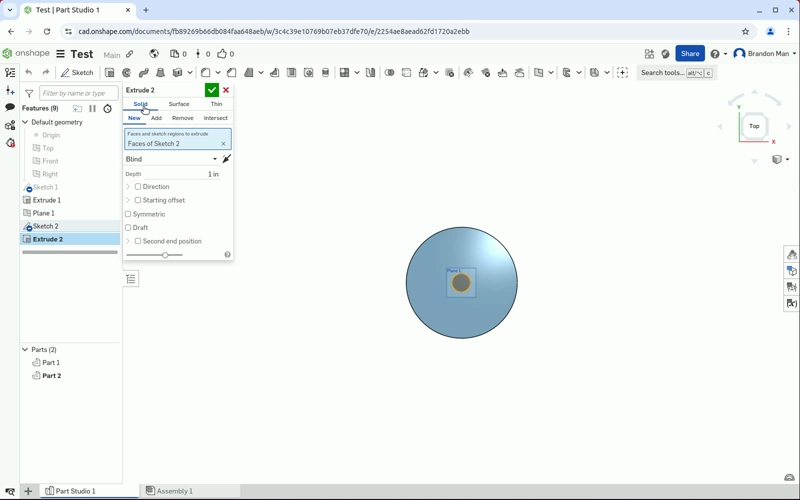
click(143, 106)
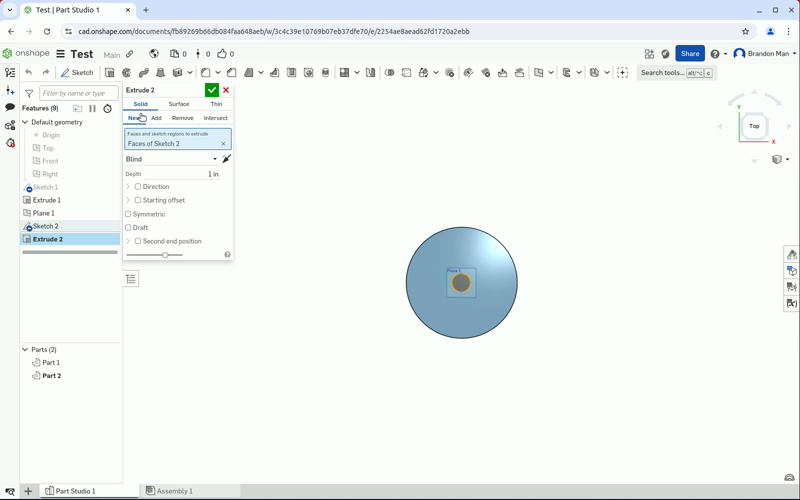
mouse_move(137, 120)
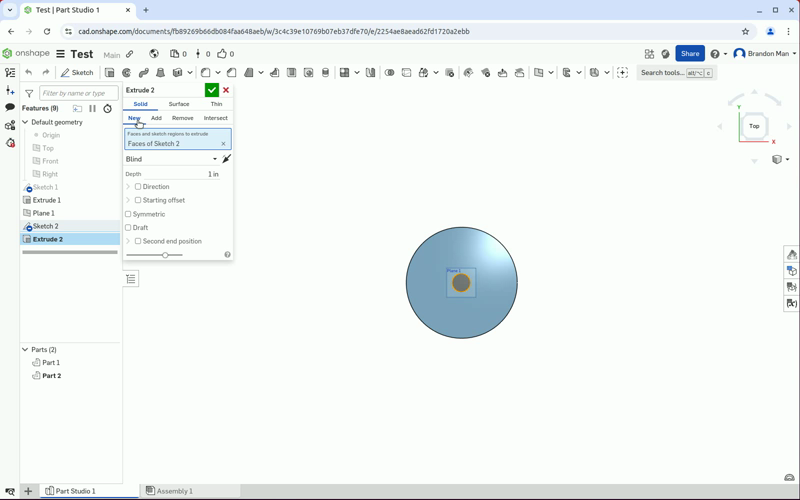
click(137, 120)
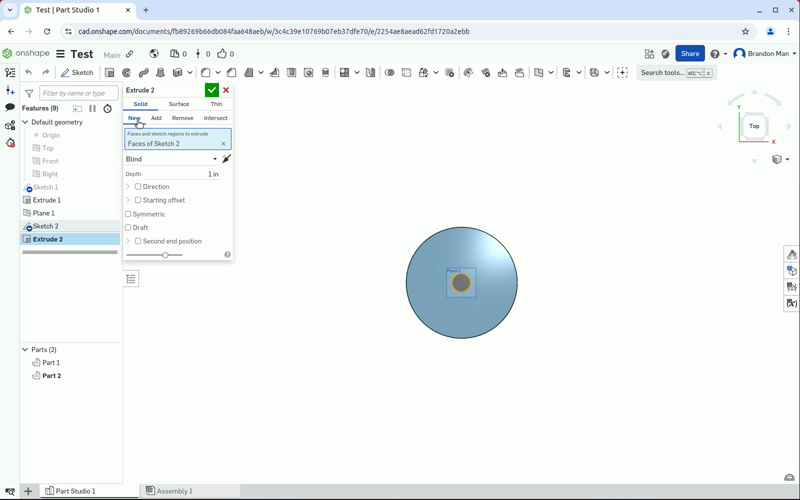
key(tab, 4)
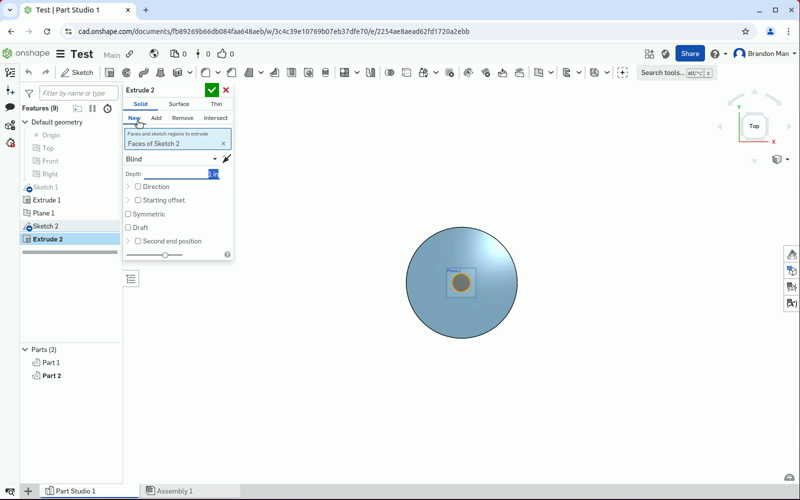
text(2.166)
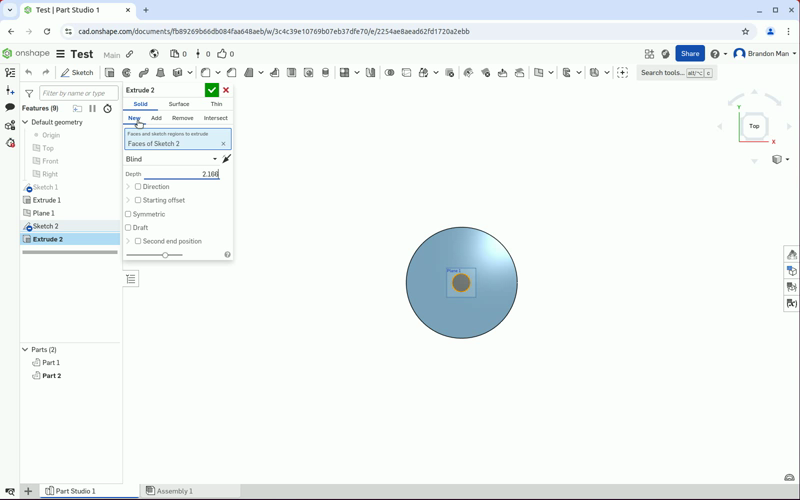
key(enter)
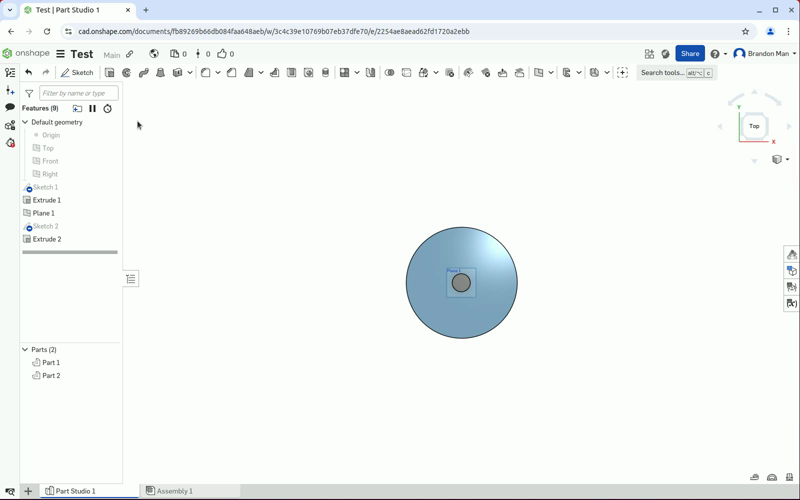
key(shift+h)
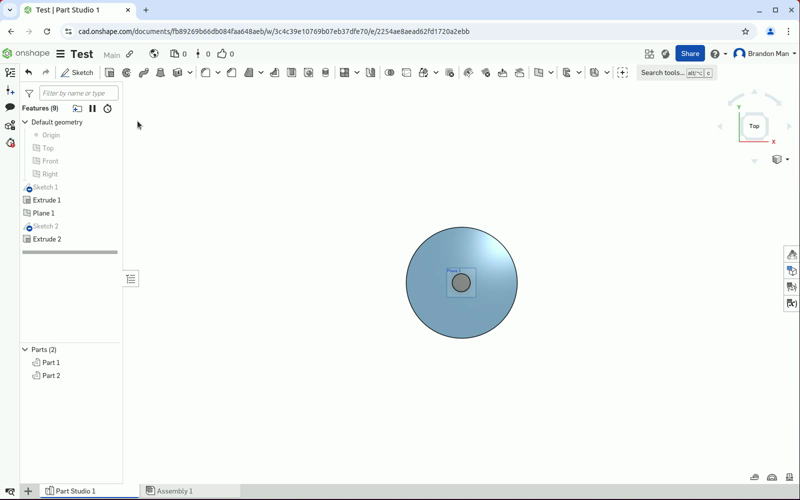
key(shift+h)
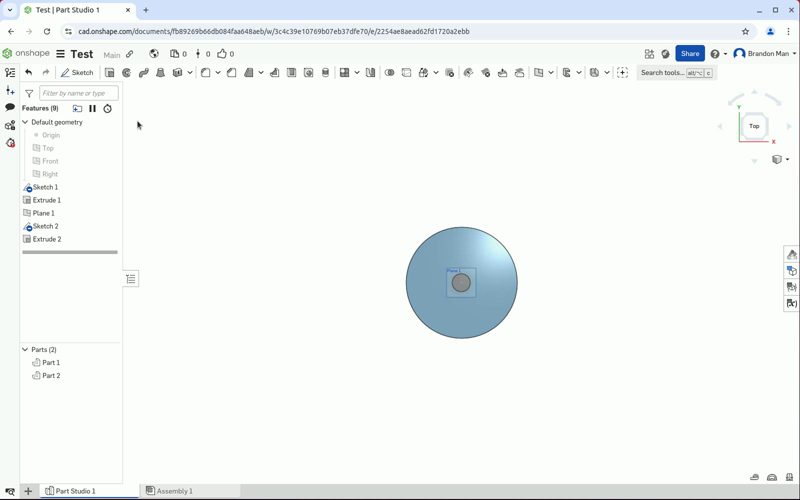
key(shift+7)
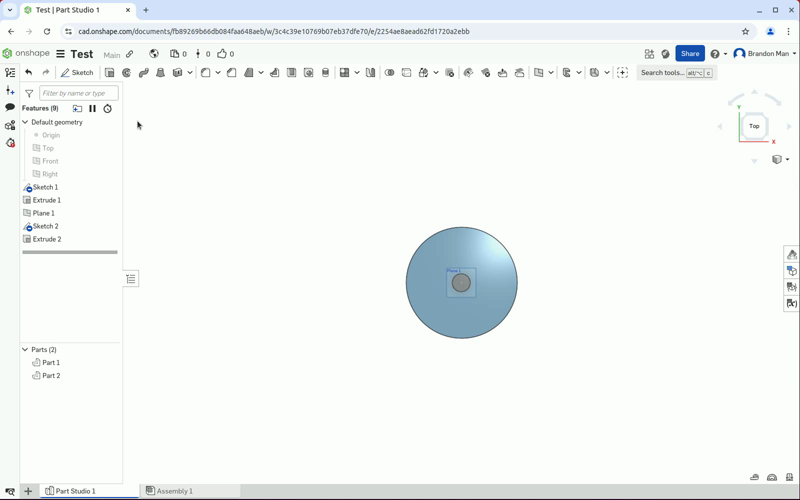
key(up, 3)
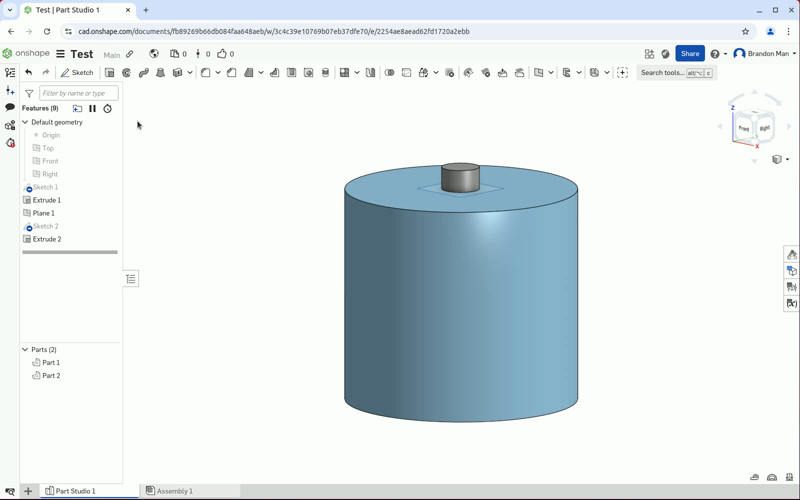
key(left, 3)
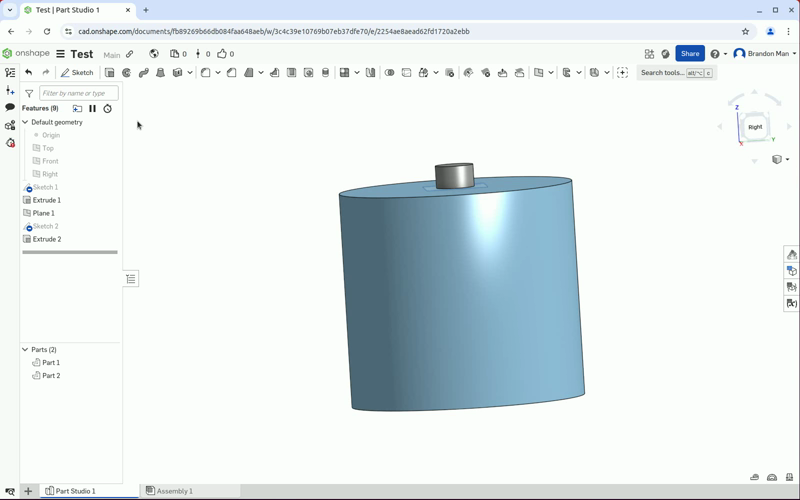
key(right, 3)
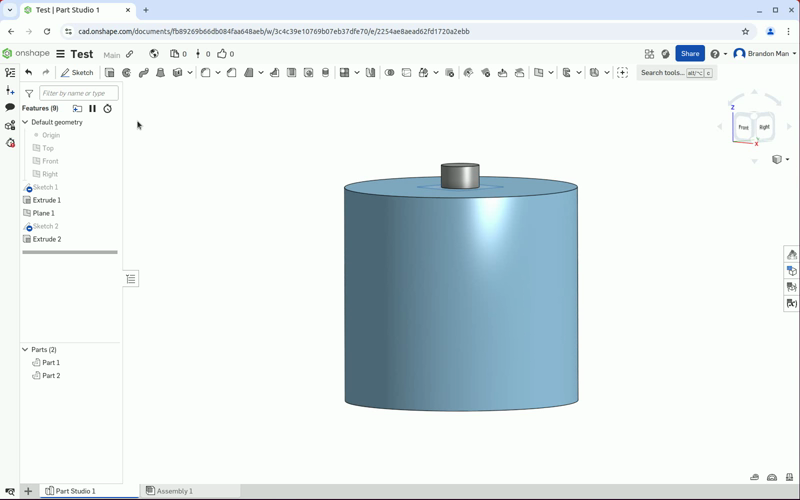
key(down, 3)
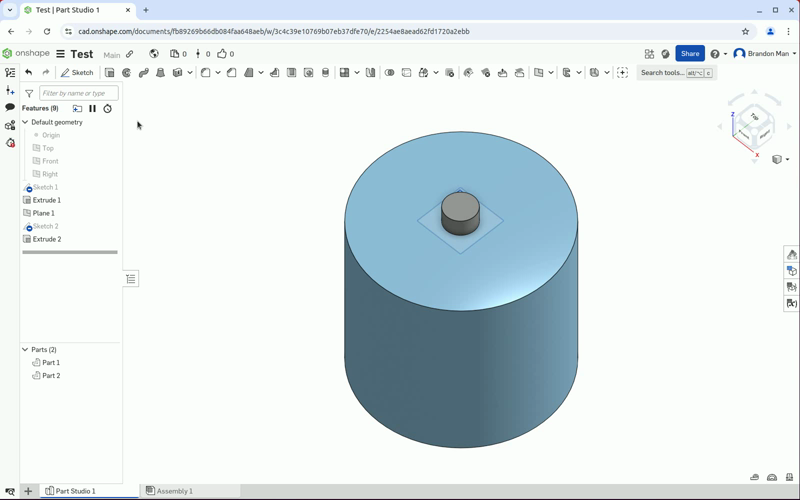
mouse_move(73, 189)
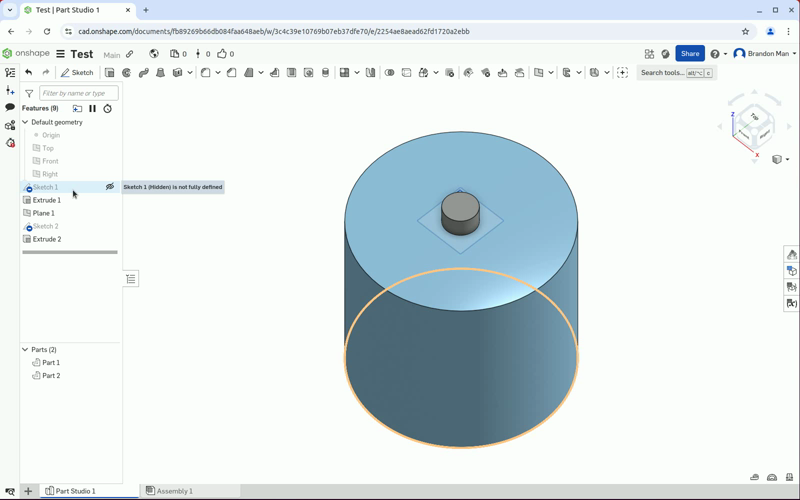
click(73, 189)